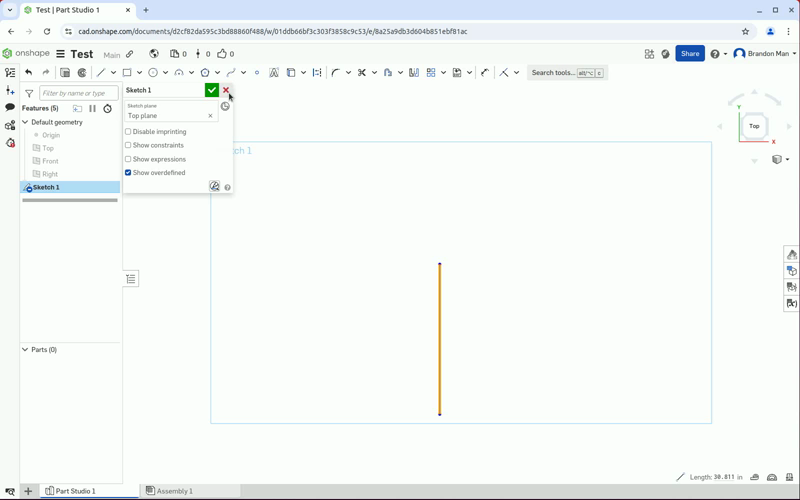
key(shift+h)
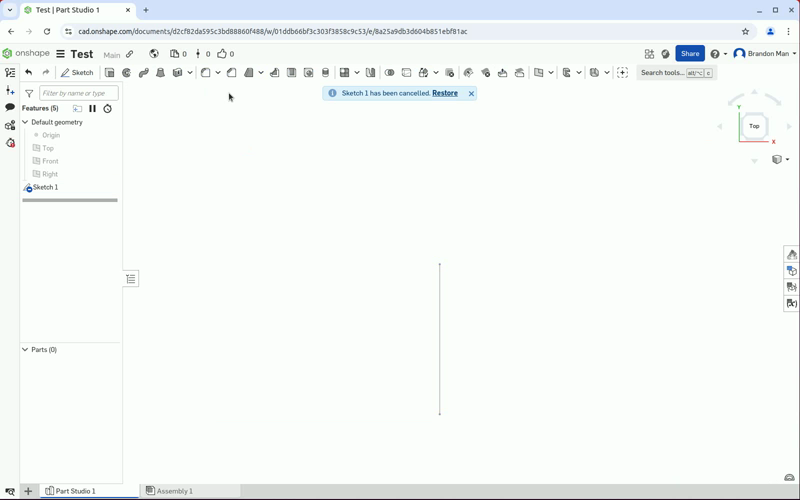
key(shift+s)
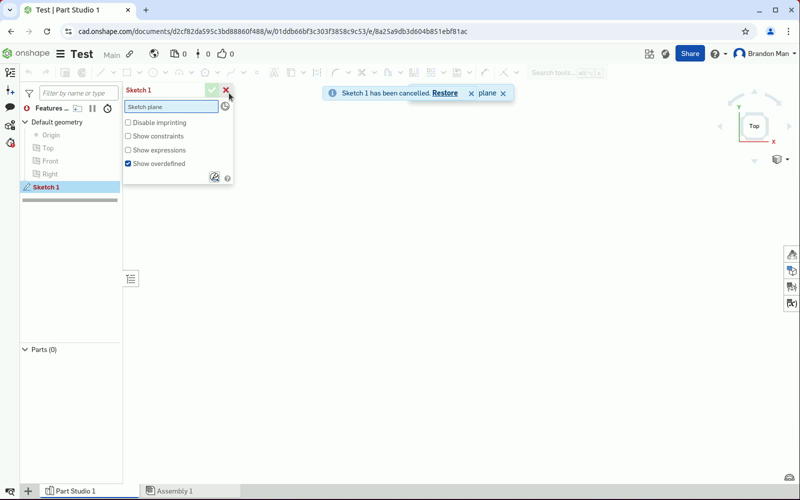
mouse_move(73, 150)
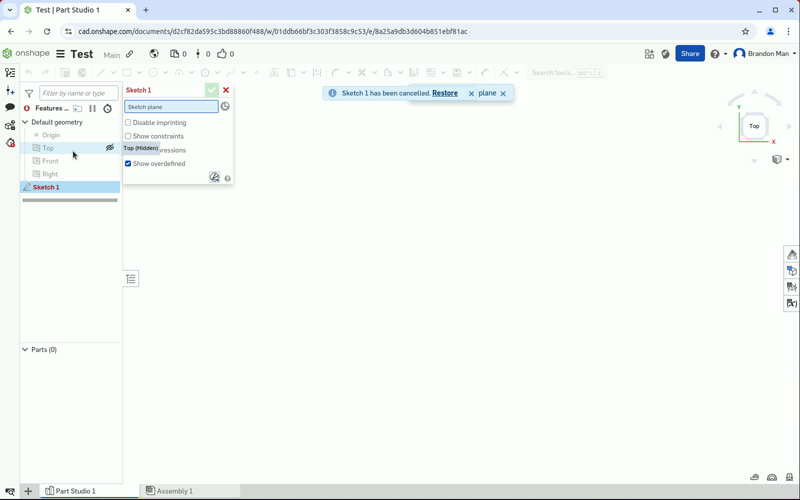
click(73, 150)
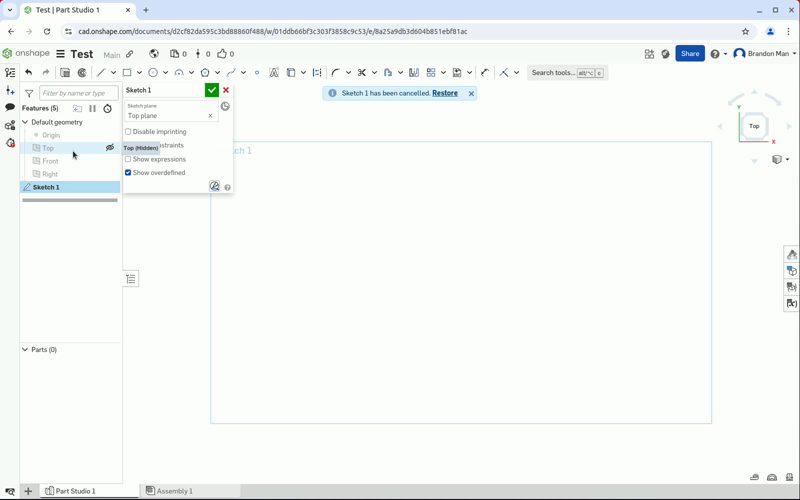
mouse_move(73, 352)
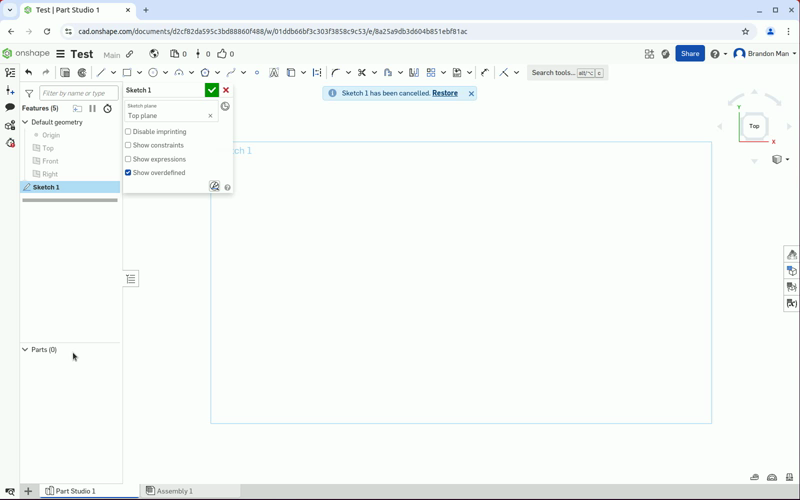
key(y)
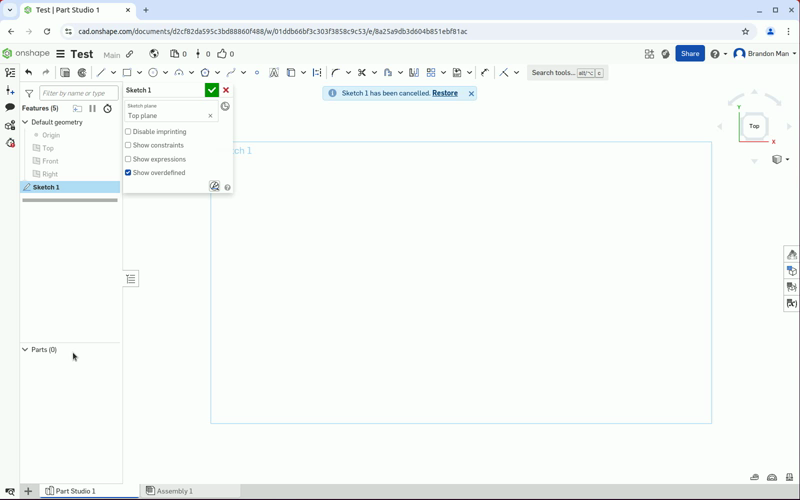
key(c)
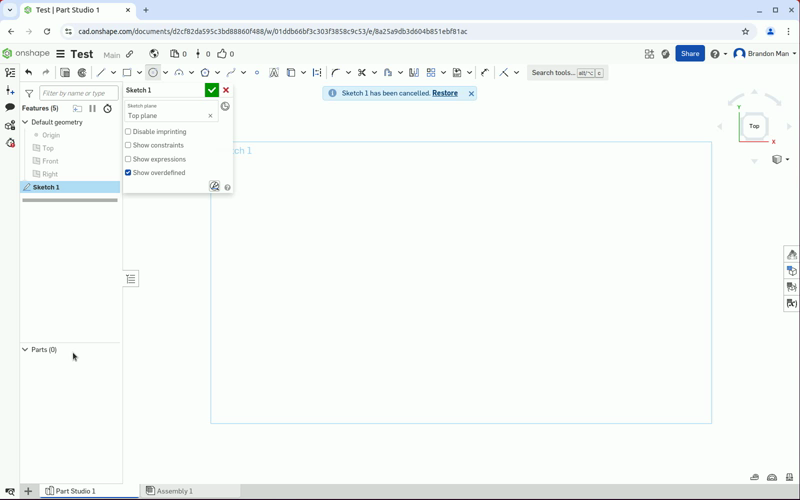
key_down(shift)
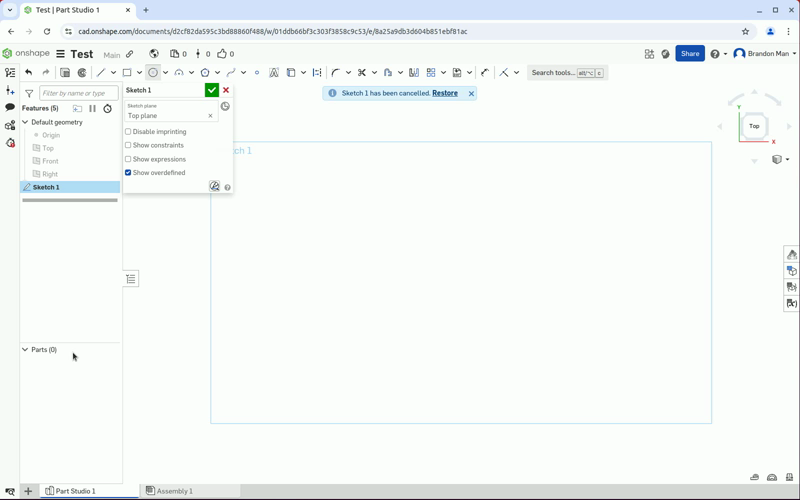
mouse_move(461, 282)
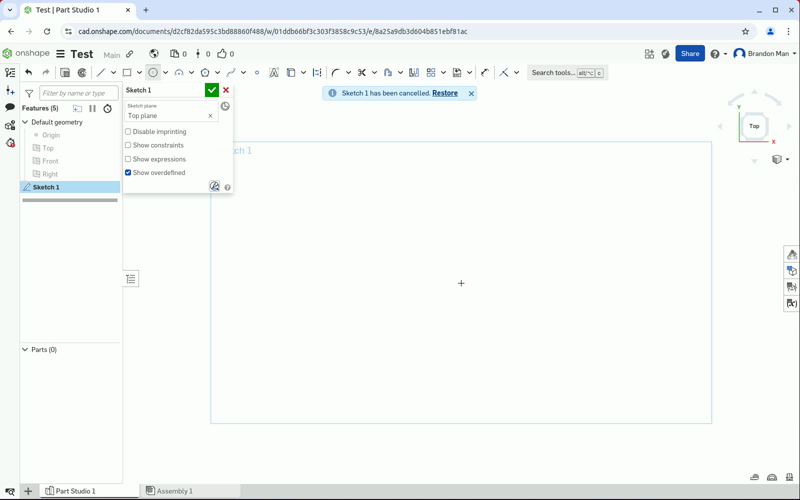
click(461, 282)
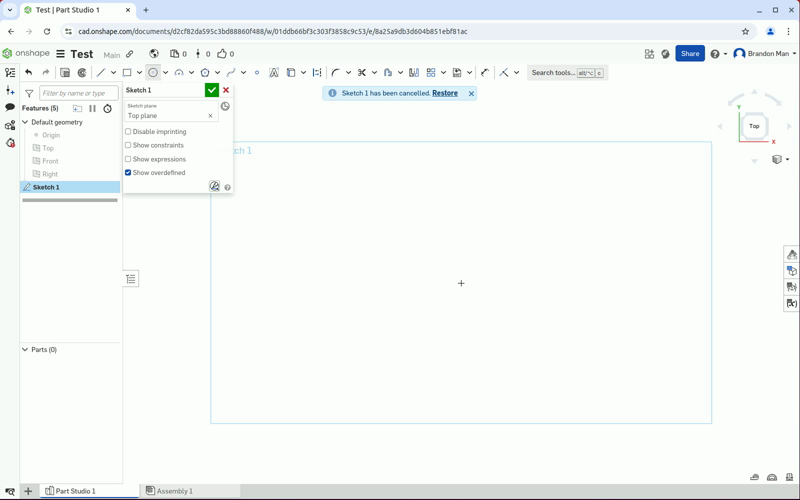
key_up(shift)
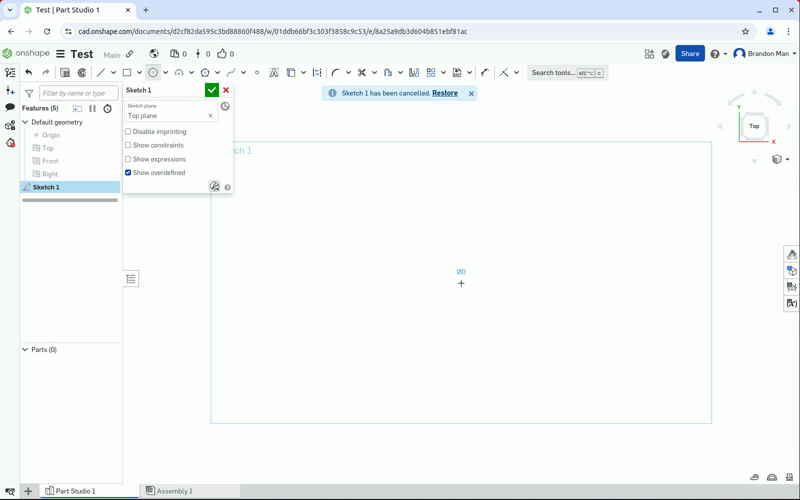
mouse_move(574, 282)
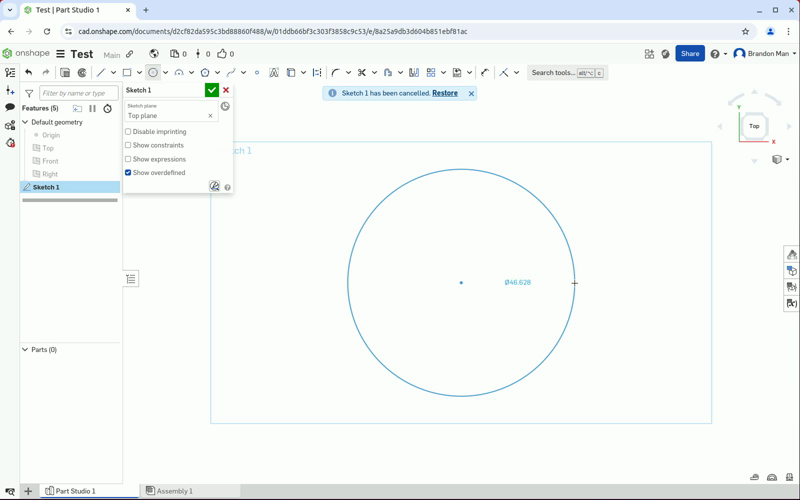
click(574, 282)
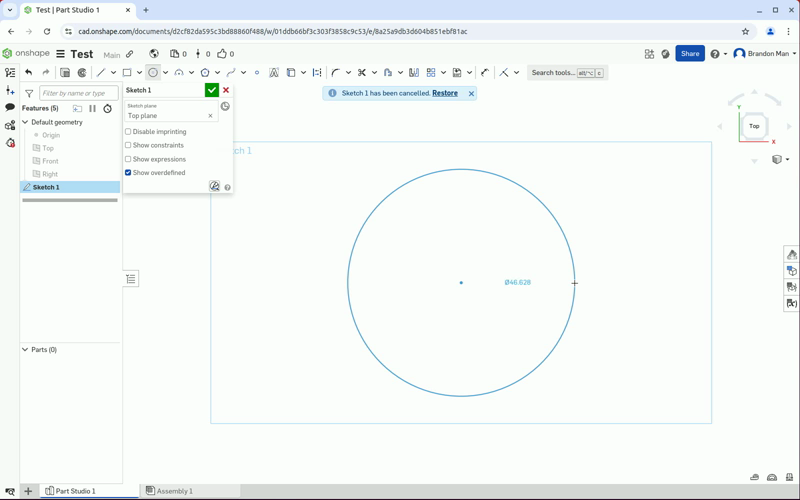
key(esc)
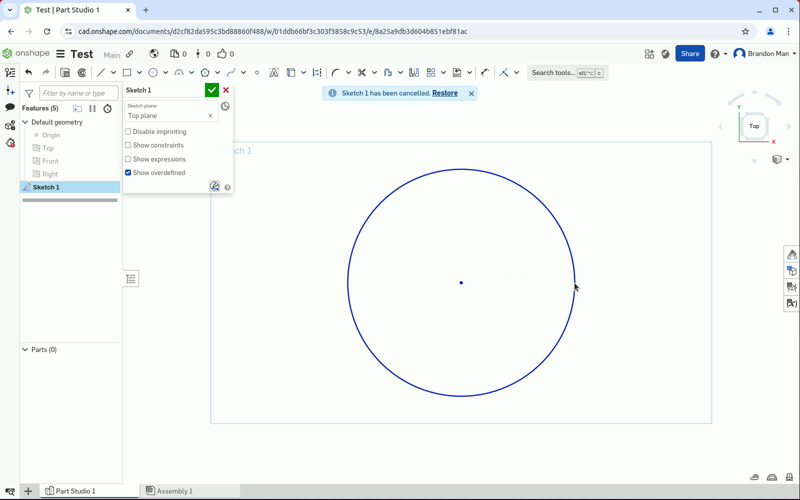
key(c)
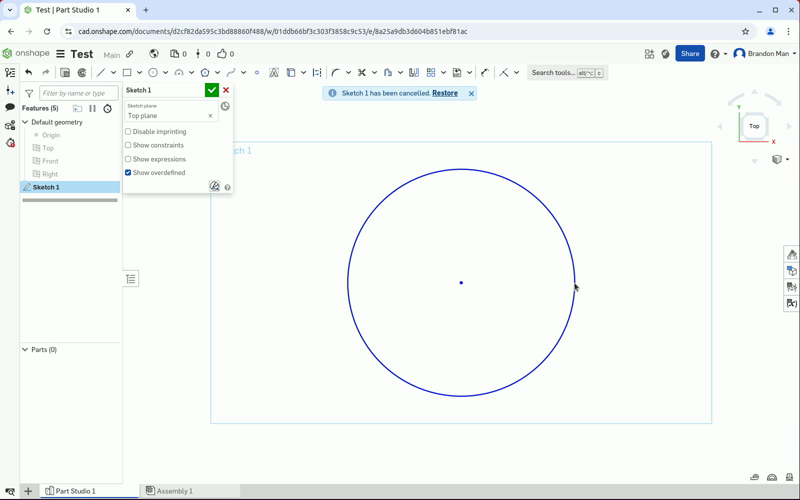
key_down(shift)
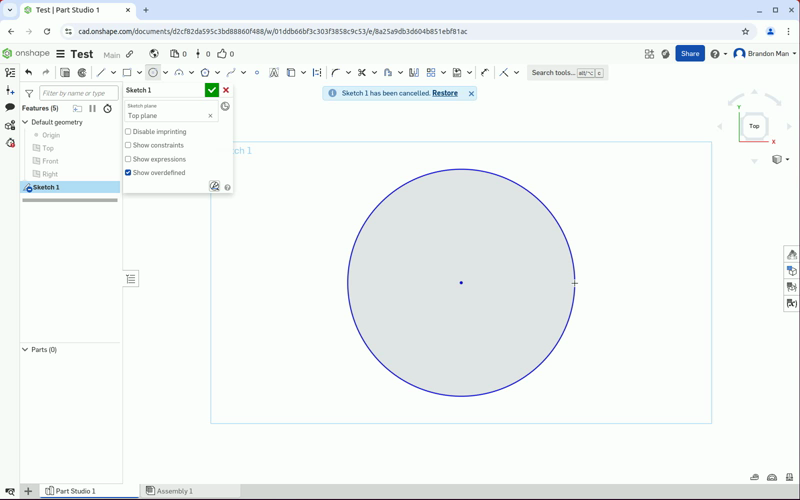
mouse_move(461, 282)
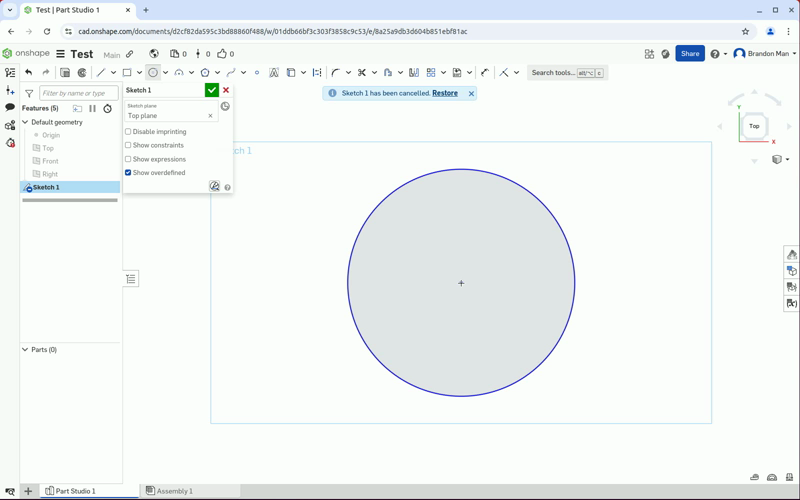
click(461, 282)
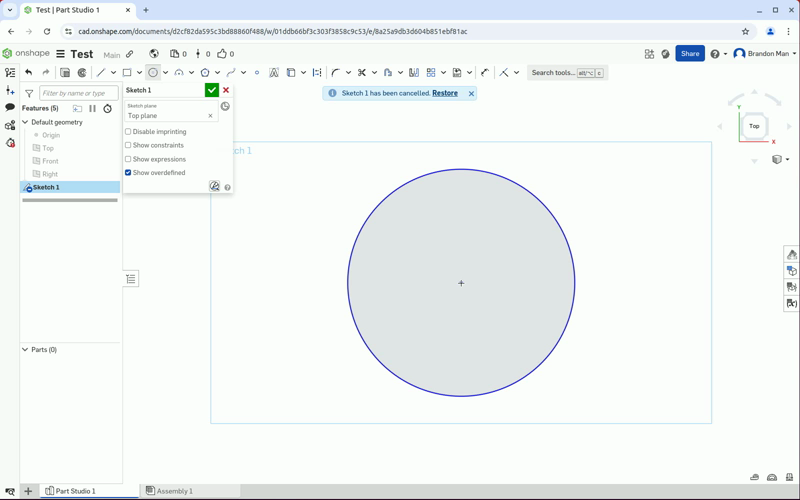
key_up(shift)
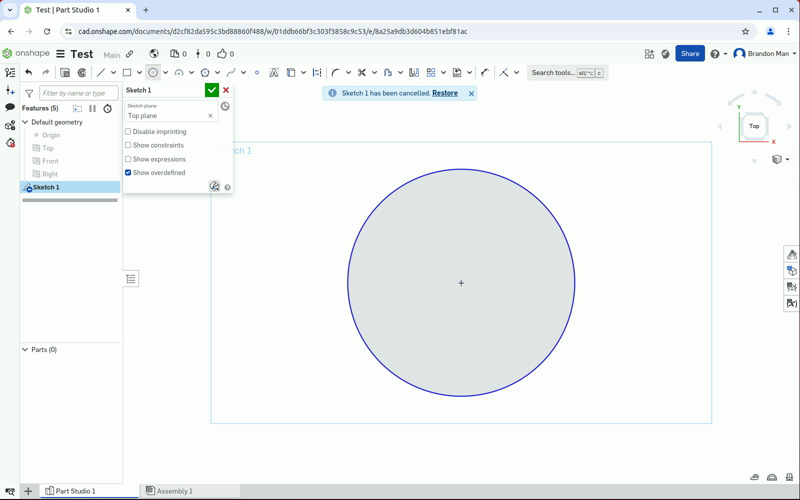
mouse_move(534, 282)
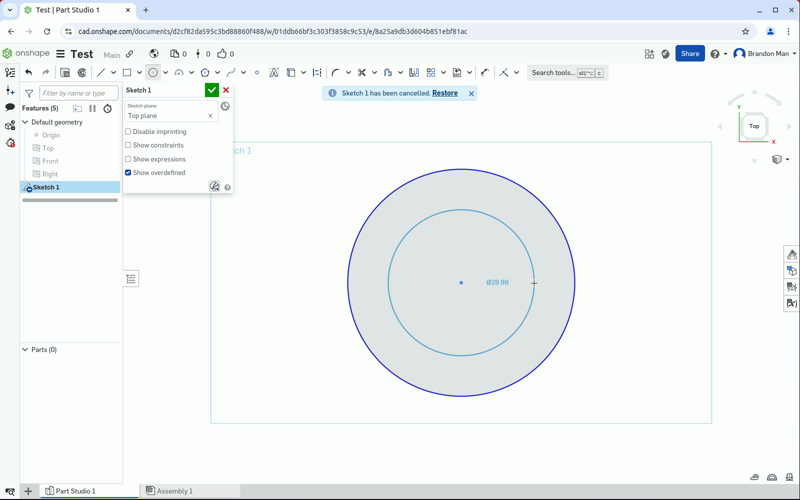
click(534, 282)
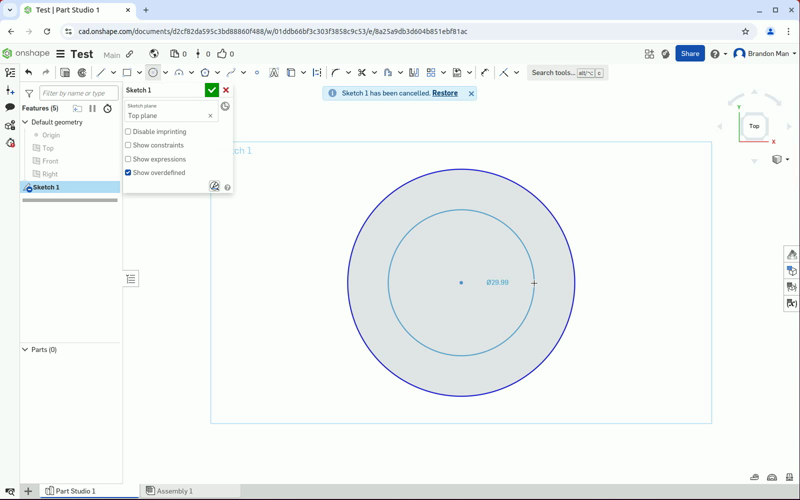
key(esc)
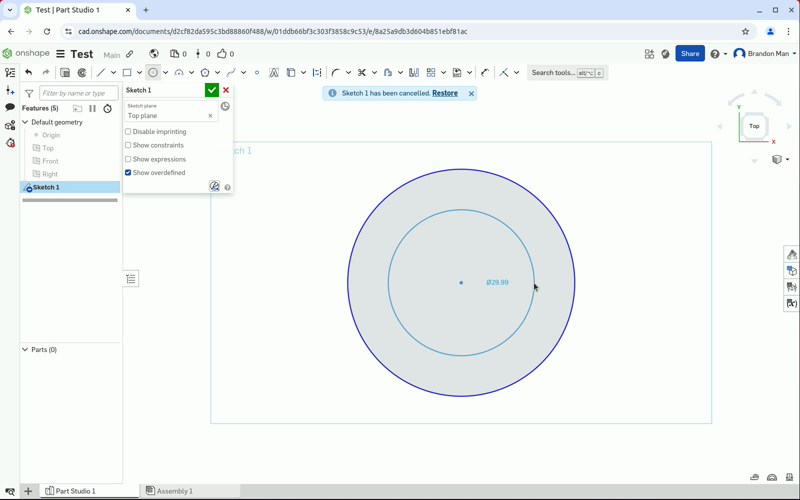
mouse_move(370, 315)
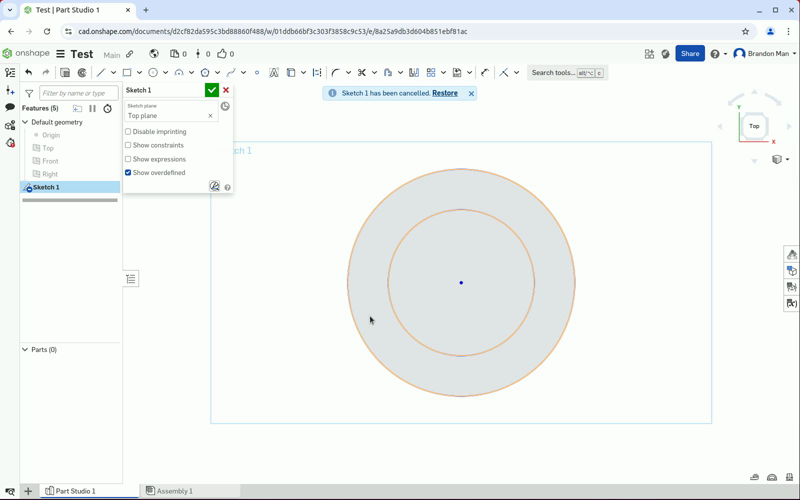
click(370, 315)
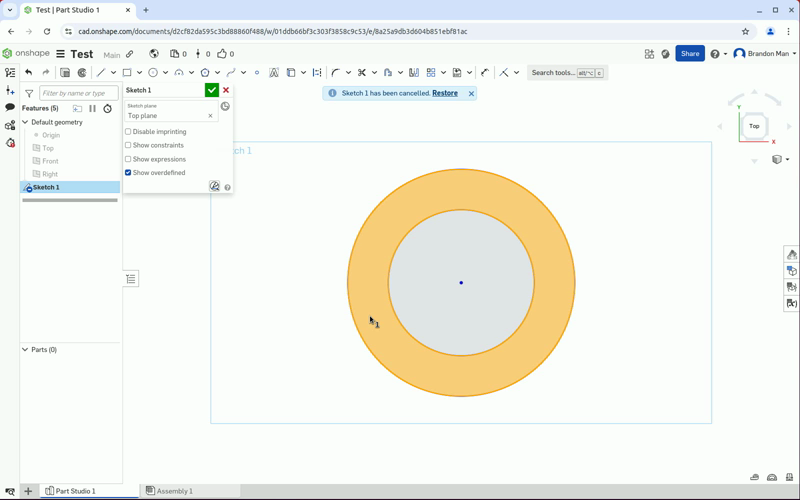
mouse_move(73, 352)
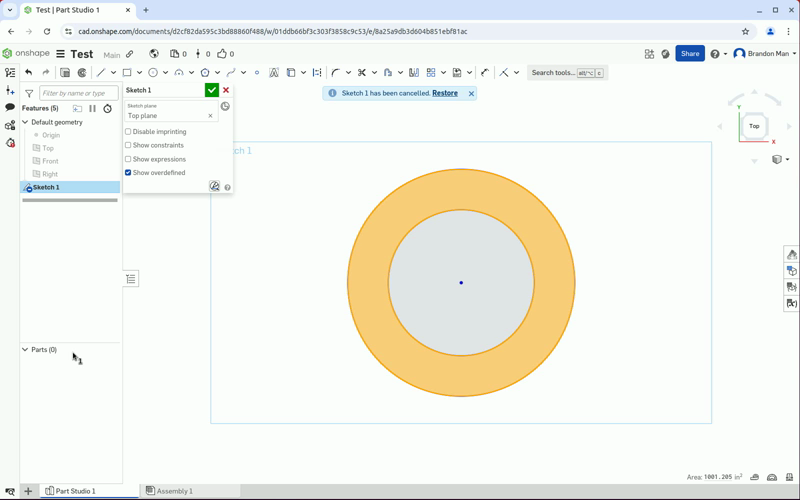
key(shift+y)
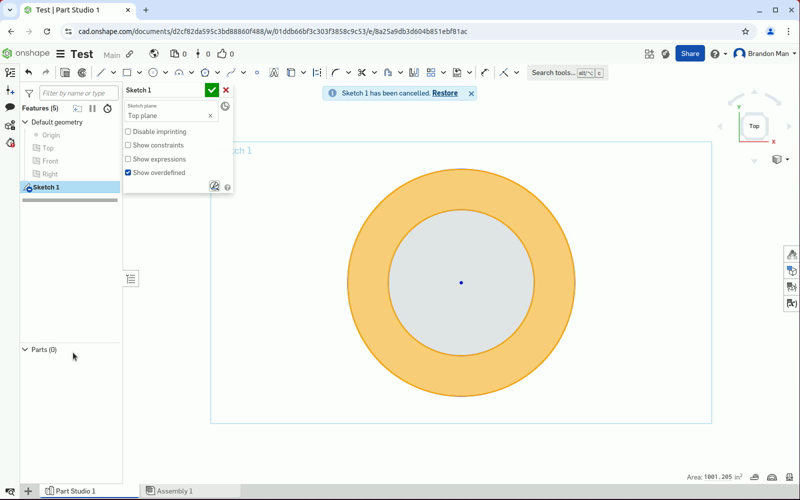
key(shift+e)
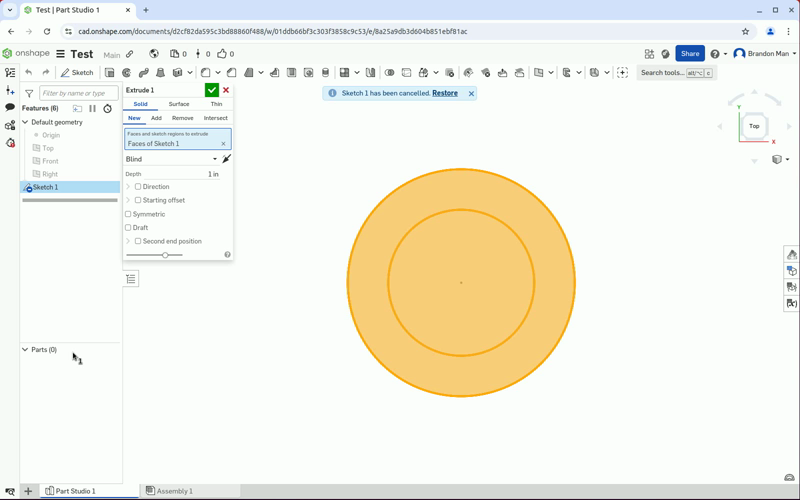
mouse_move(143, 106)
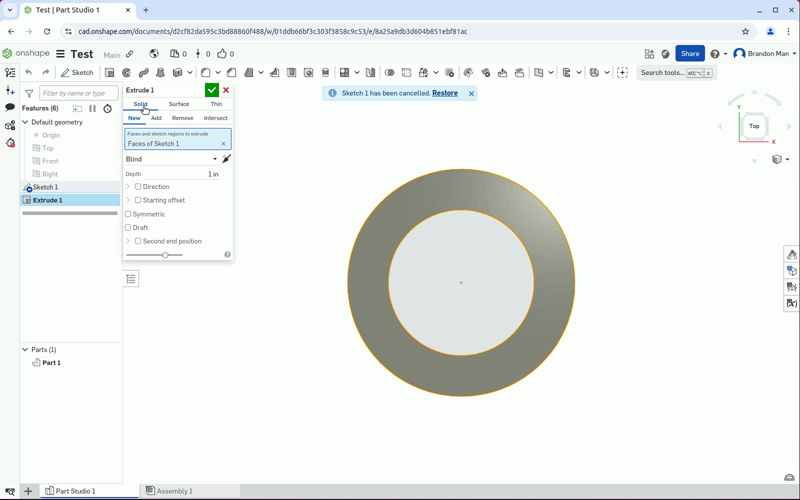
click(143, 106)
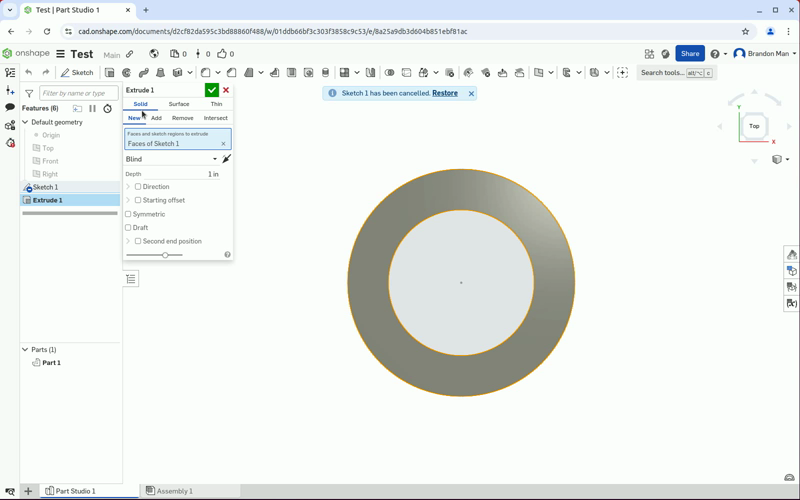
mouse_move(137, 120)
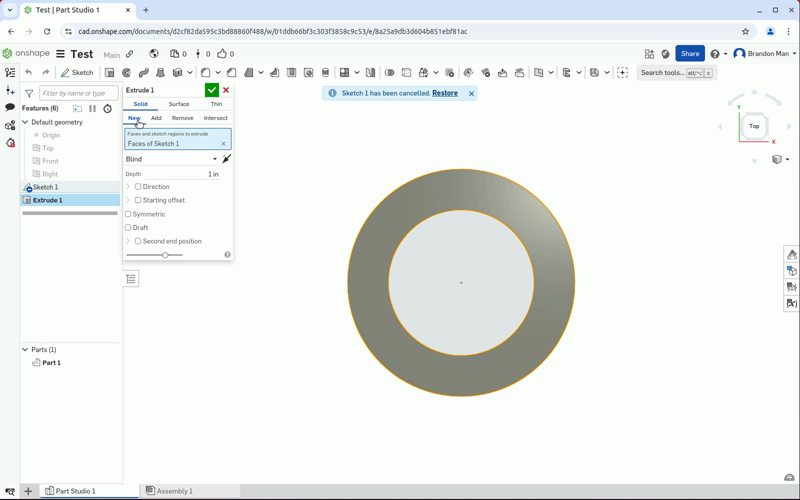
click(137, 120)
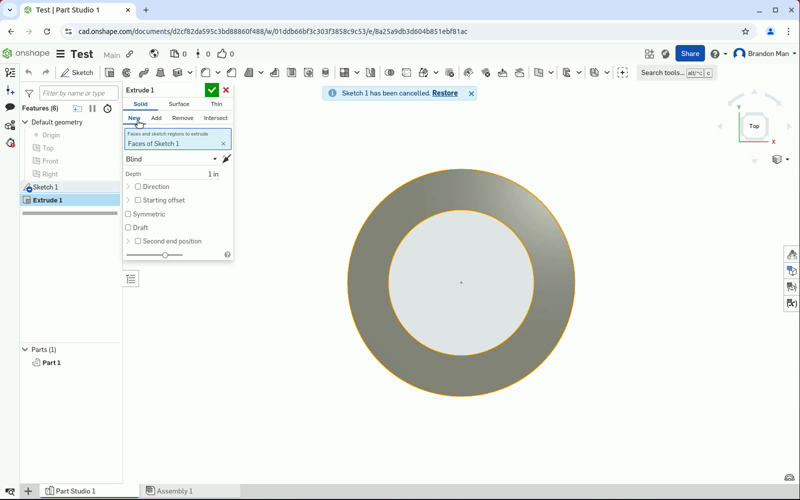
key(tab, 4)
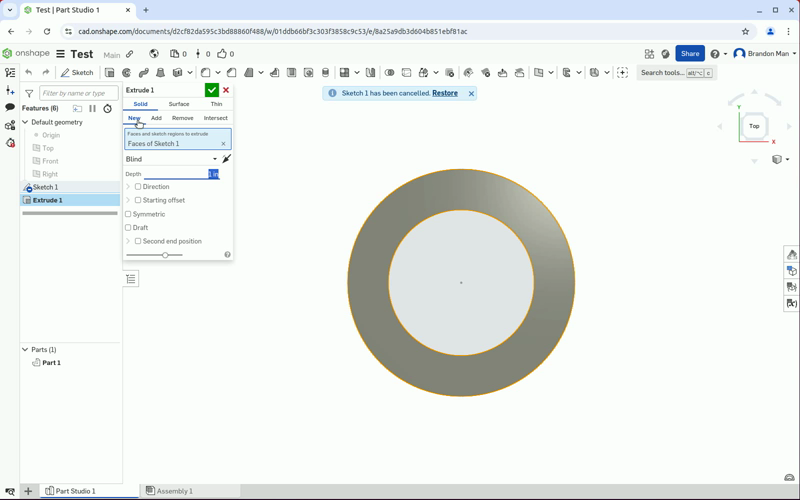
text(2.889)
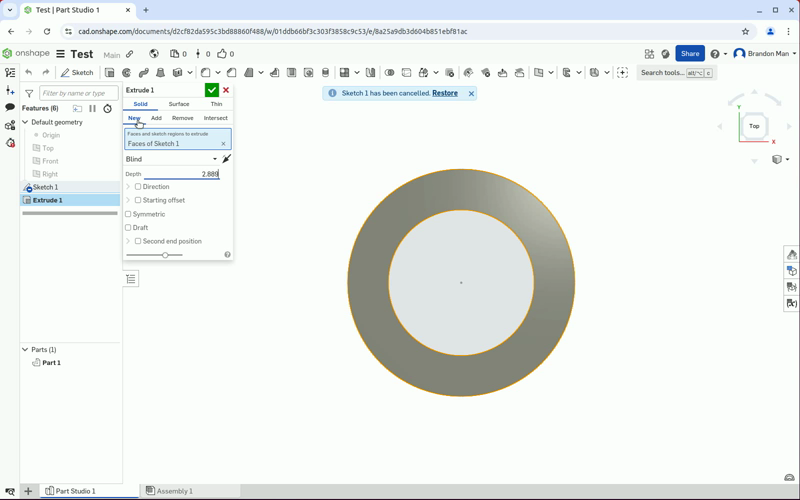
key(enter)
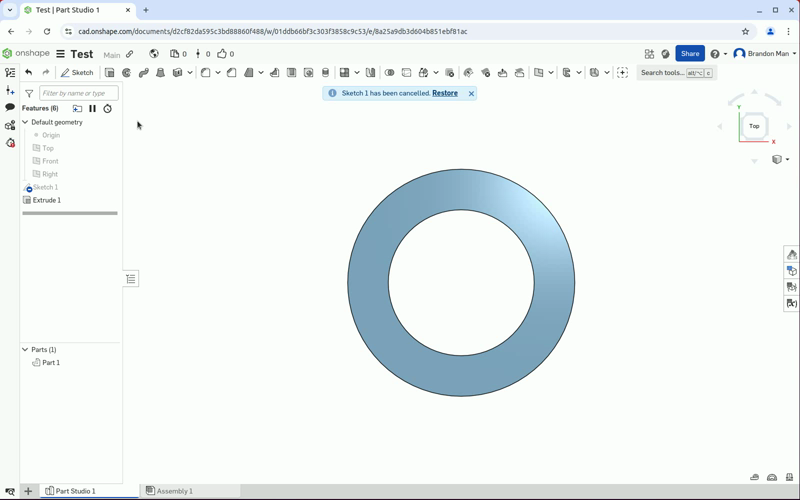
key(shift+h)
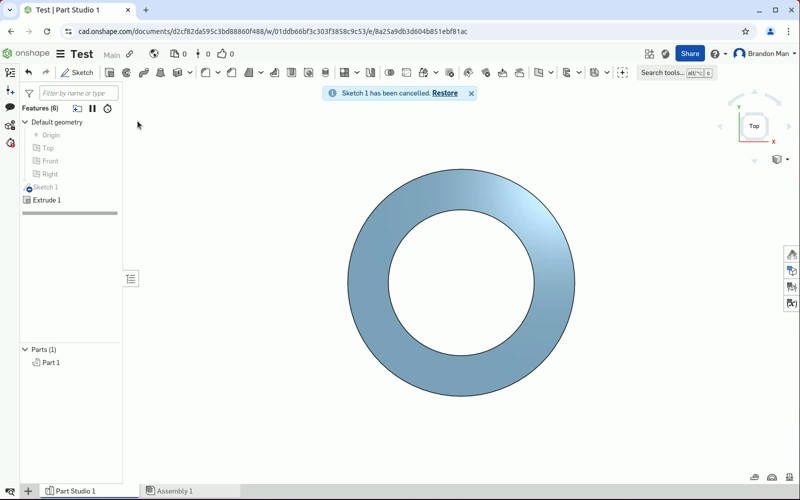
key(shift+h)
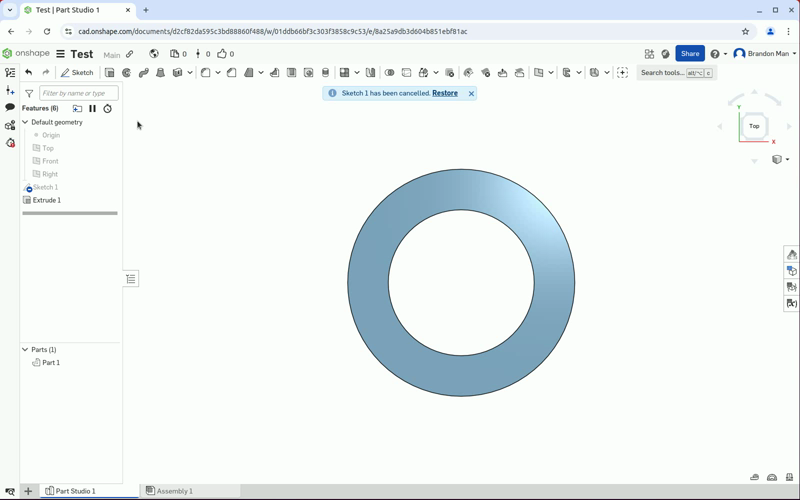
mouse_move(73, 189)
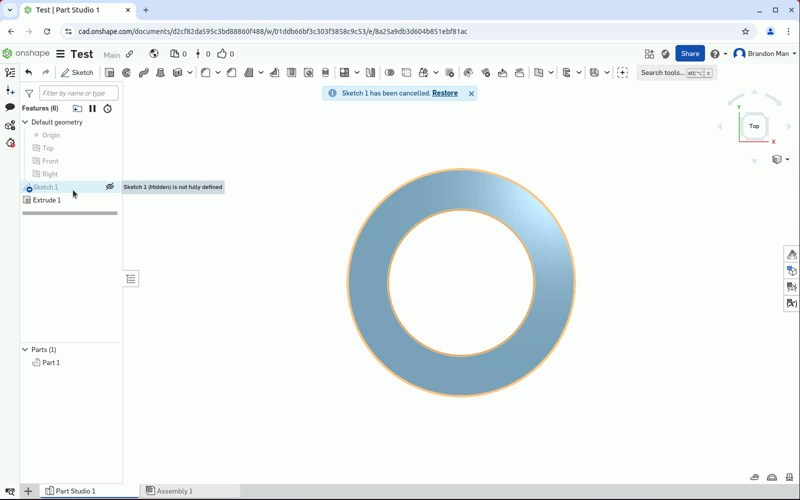
click(73, 189)
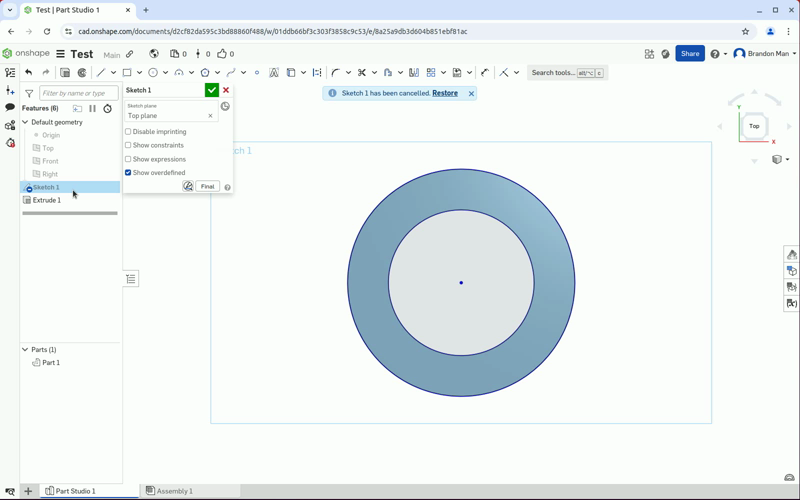
mouse_move(229, 92)
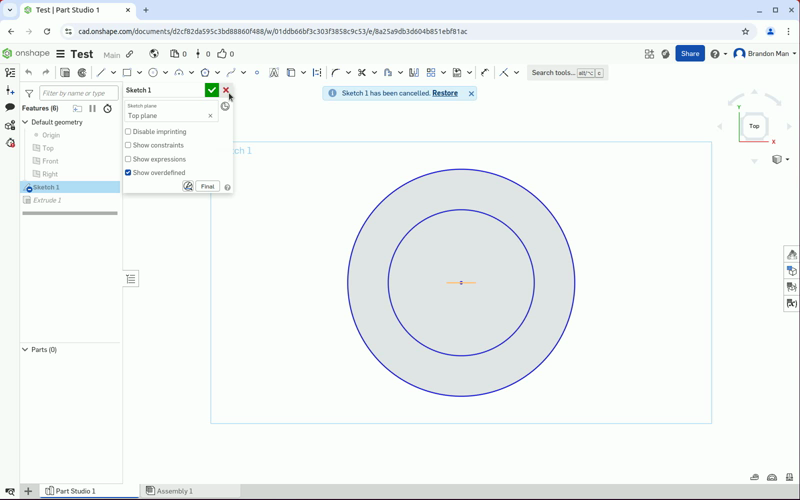
click(229, 92)
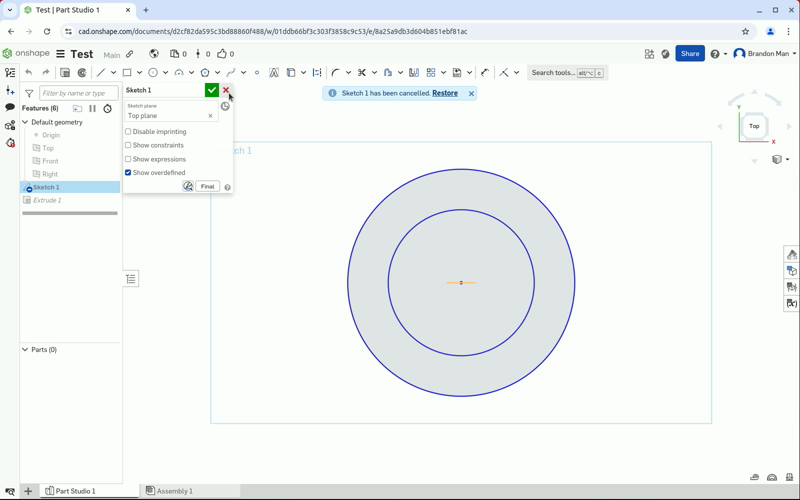
key(shift+s)
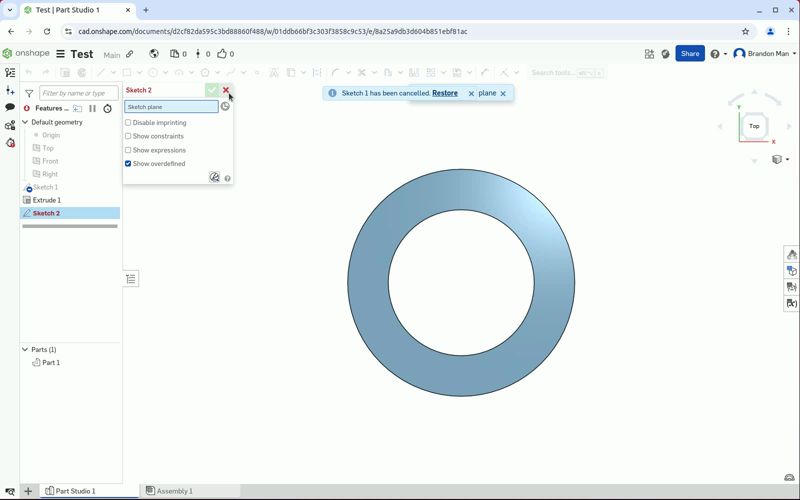
mouse_move(73, 150)
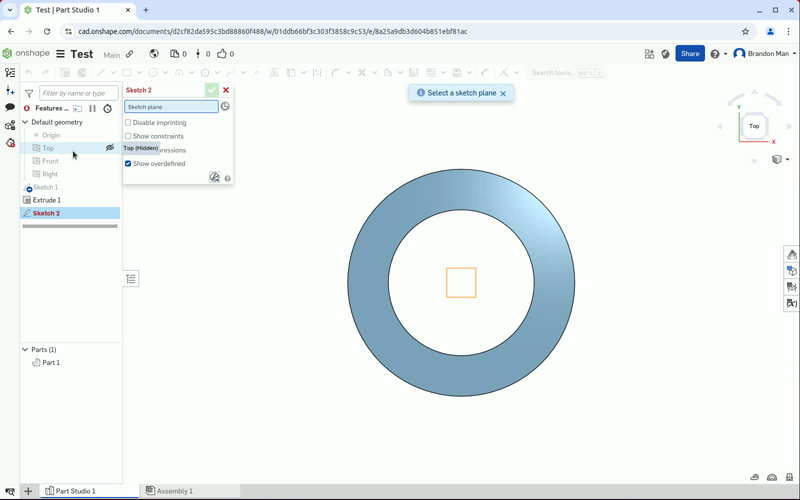
click(73, 150)
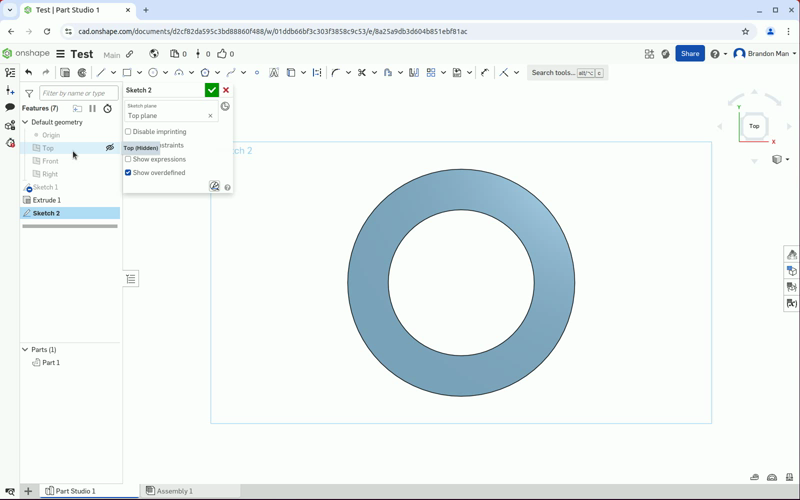
mouse_move(73, 352)
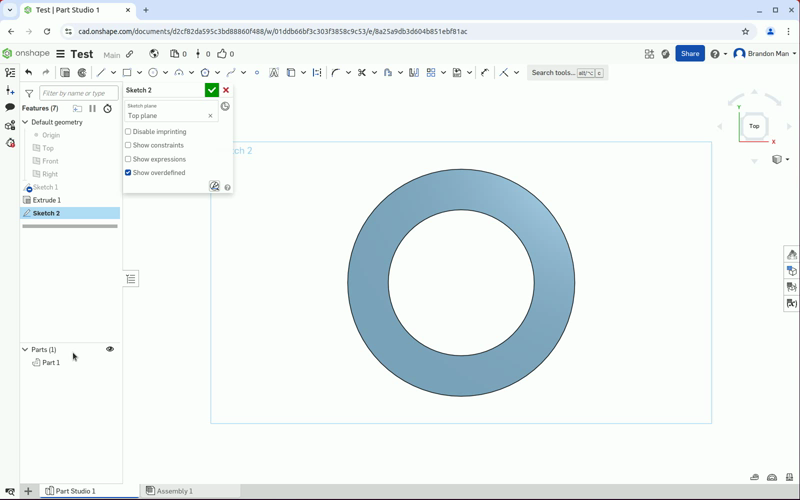
key(y)
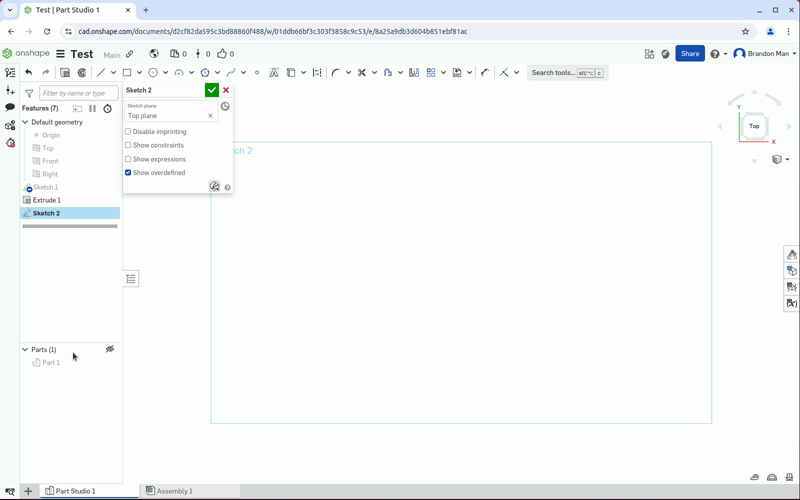
key(c)
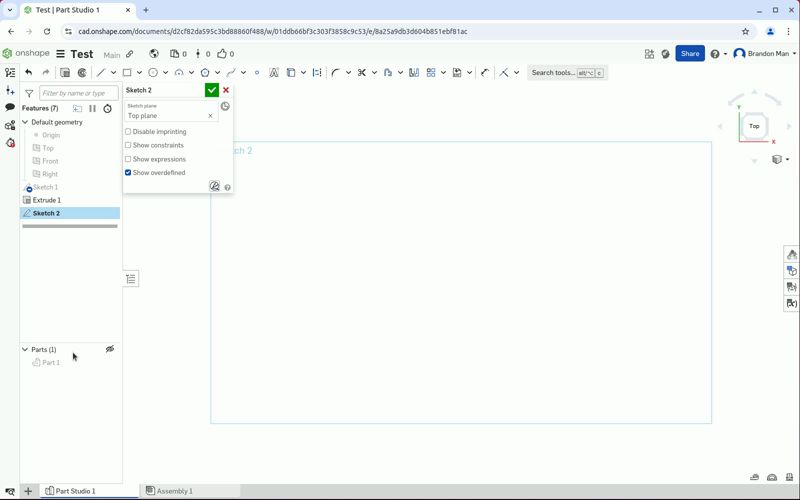
key_down(shift)
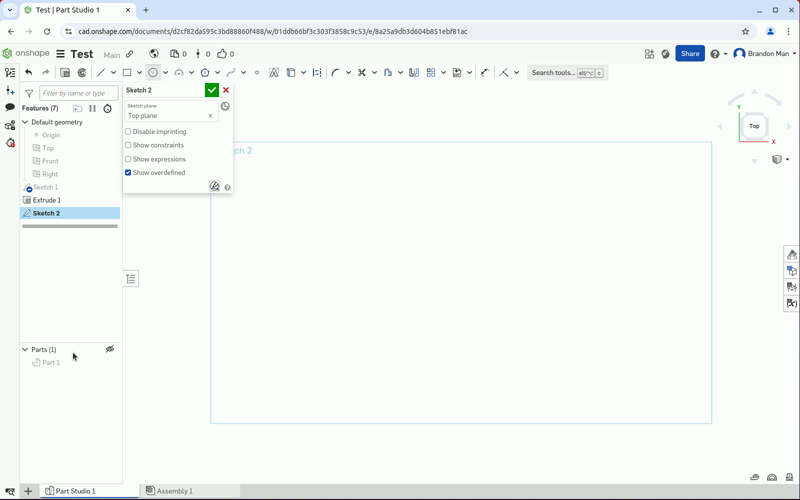
mouse_move(461, 282)
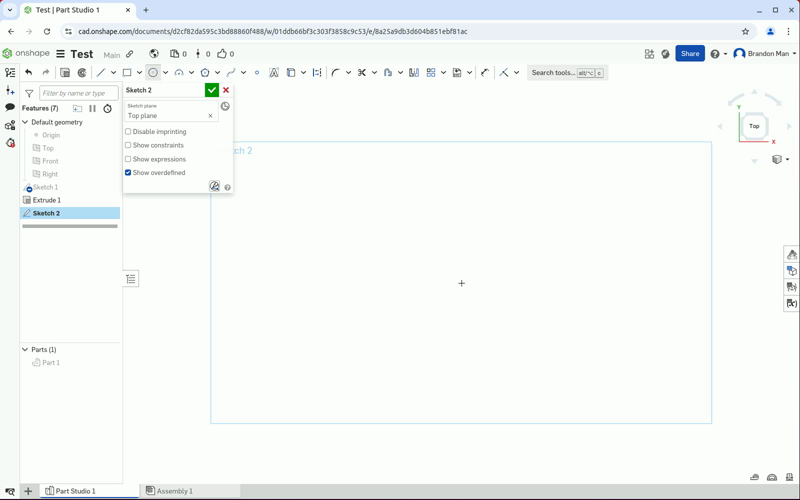
click(461, 282)
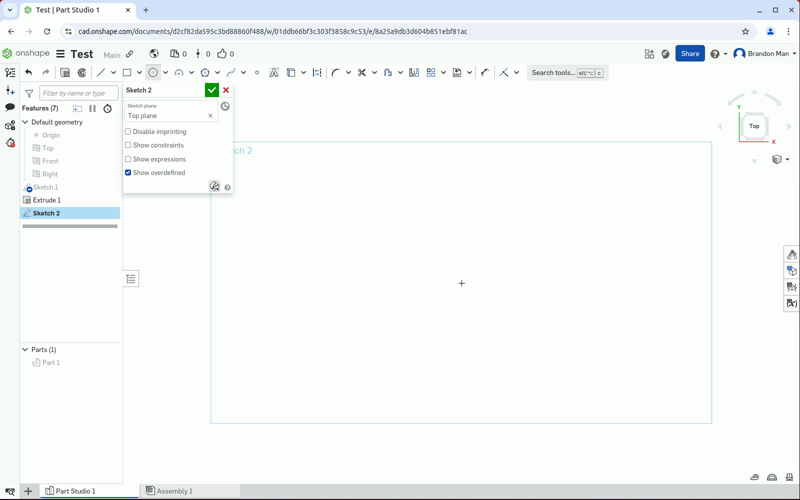
key_up(shift)
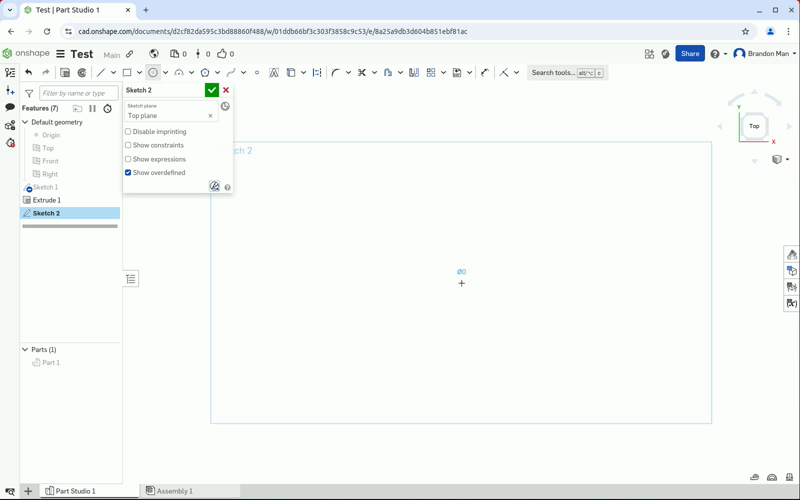
mouse_move(537, 282)
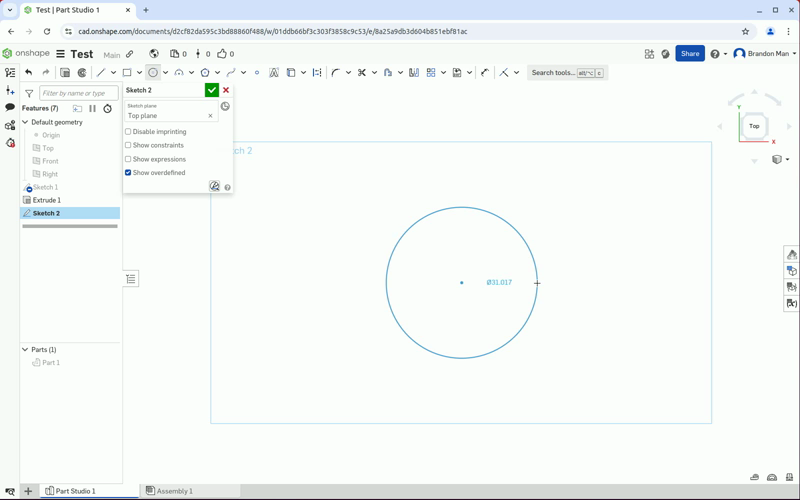
click(537, 282)
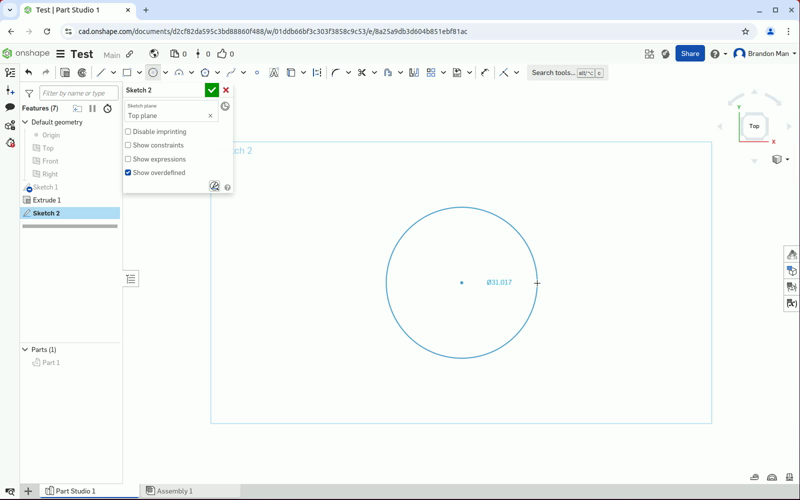
key(esc)
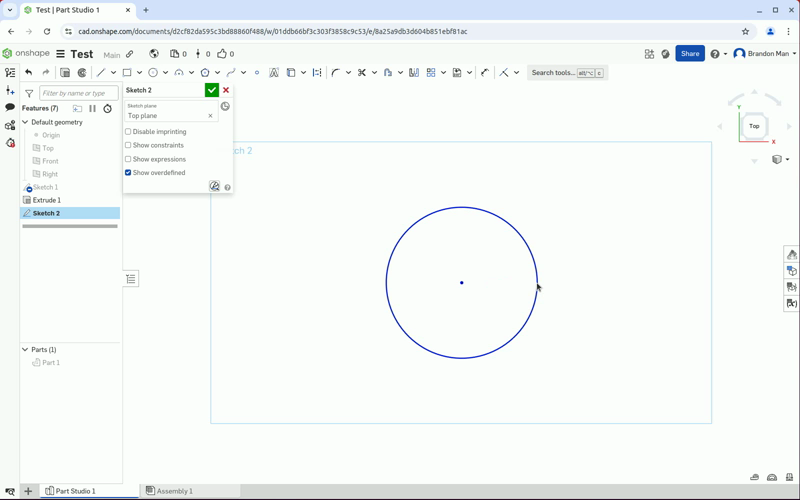
key(c)
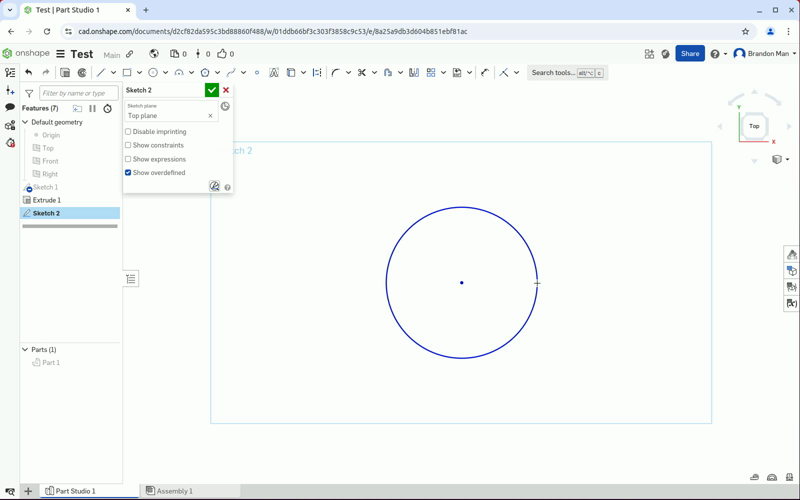
key_down(shift)
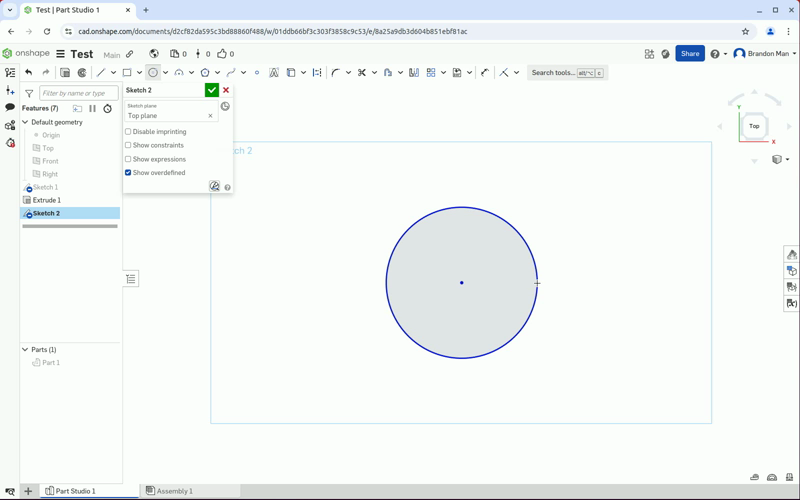
mouse_move(461, 282)
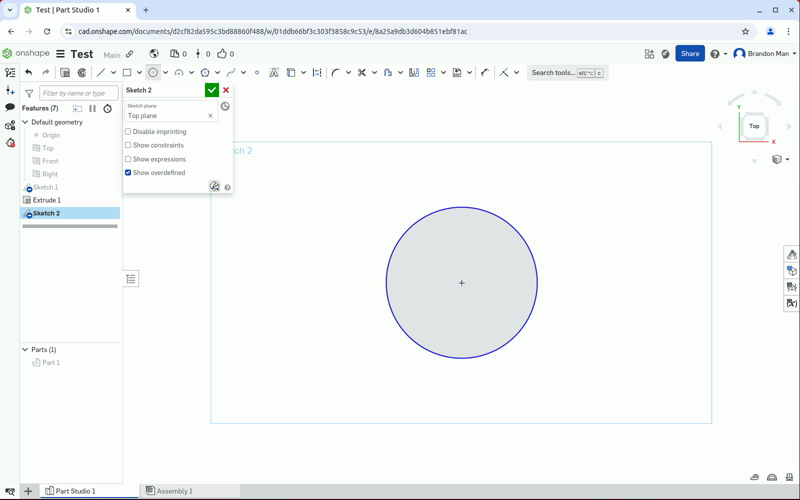
click(461, 282)
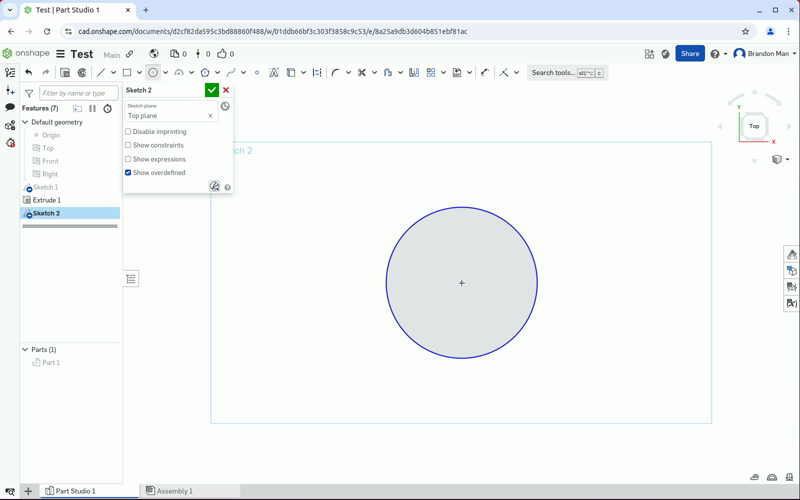
key_up(shift)
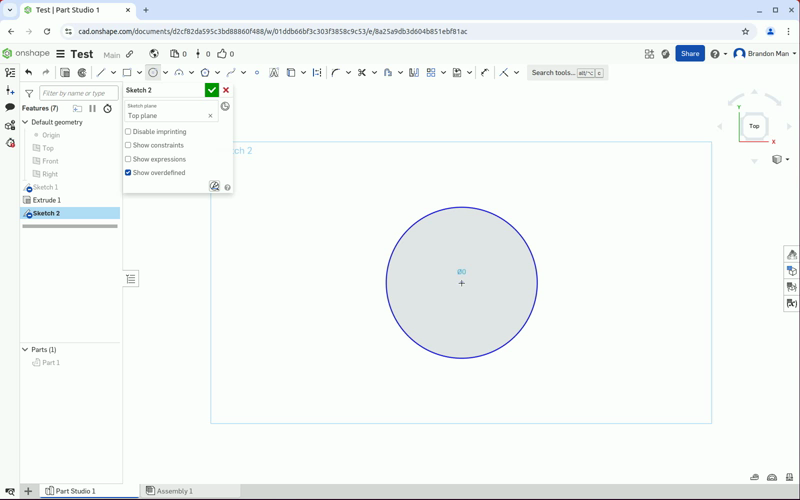
mouse_move(526, 282)
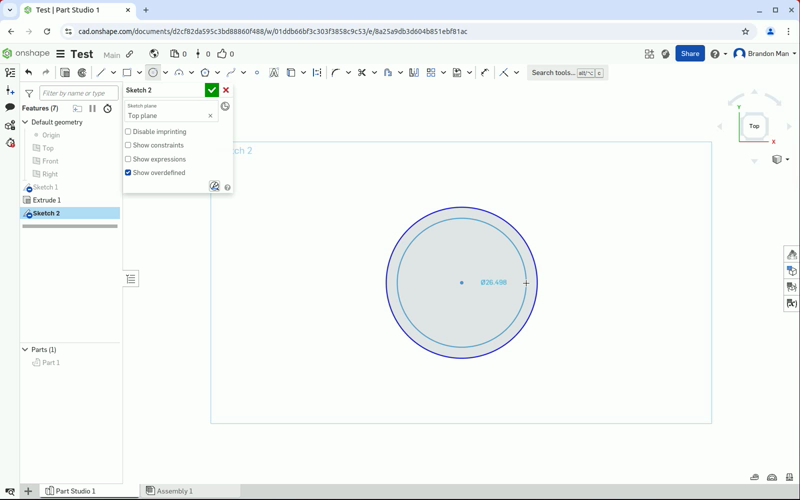
click(526, 282)
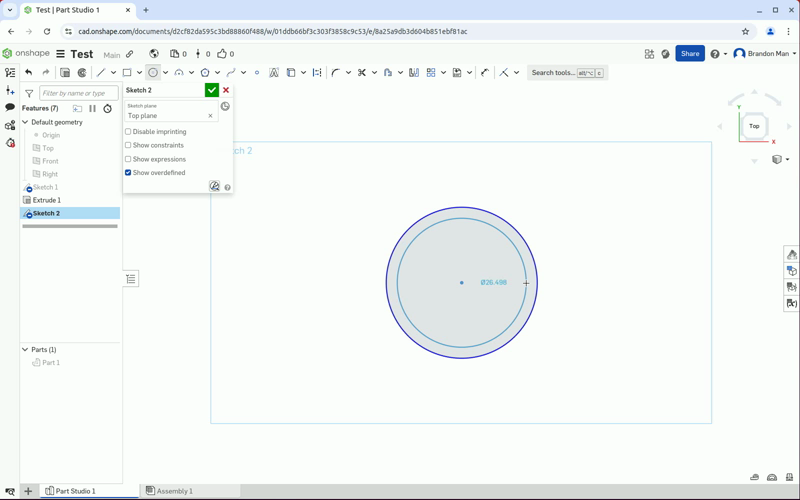
key(esc)
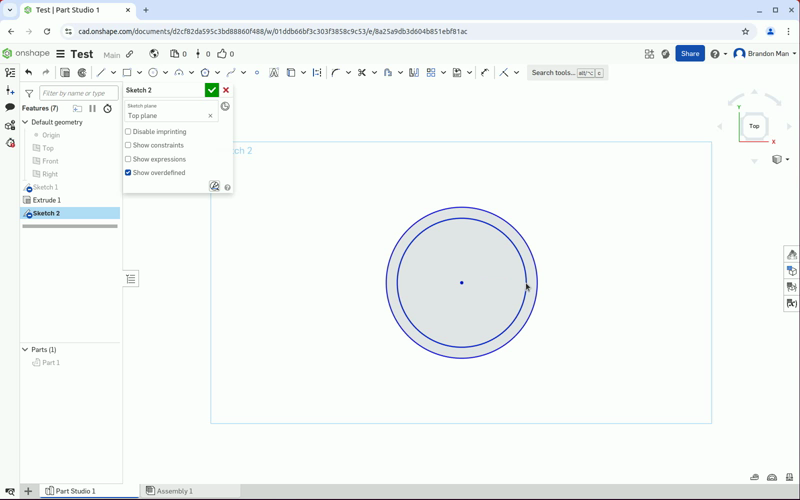
mouse_move(507, 337)
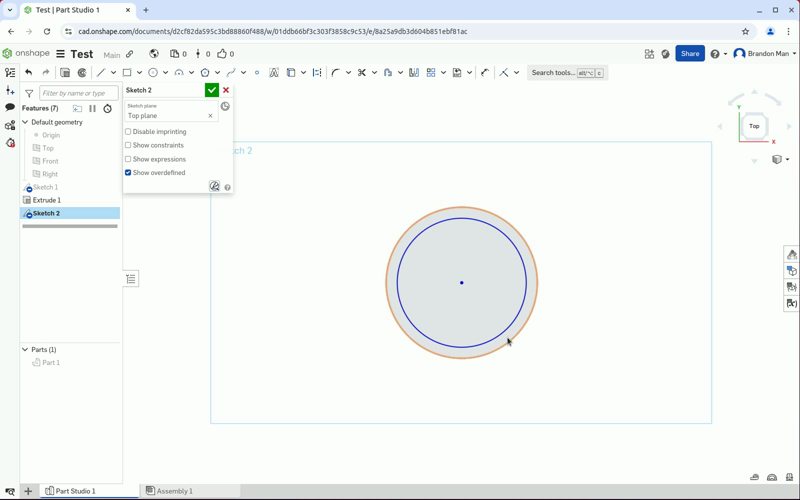
click(507, 337)
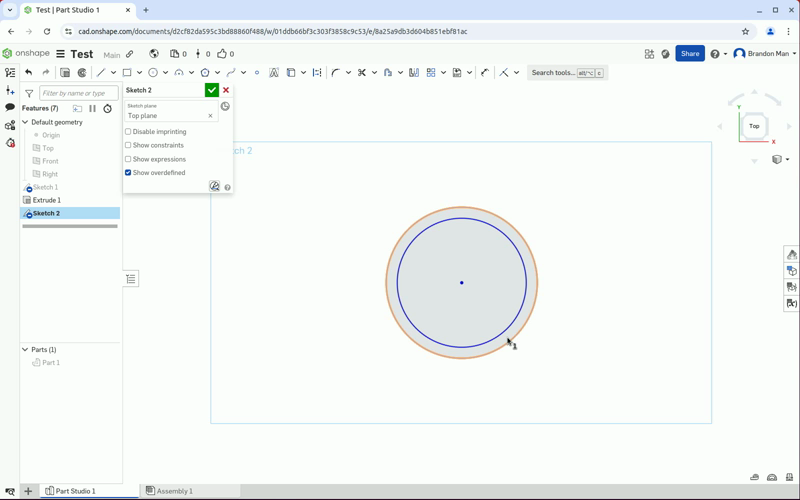
mouse_move(73, 352)
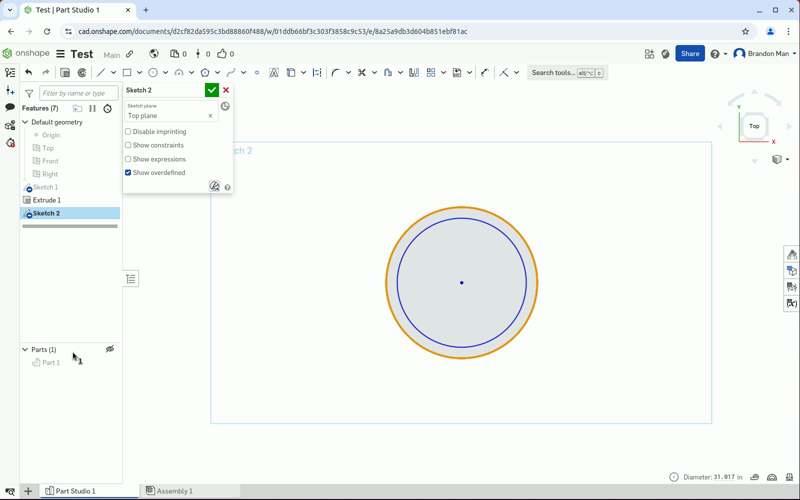
key(shift+y)
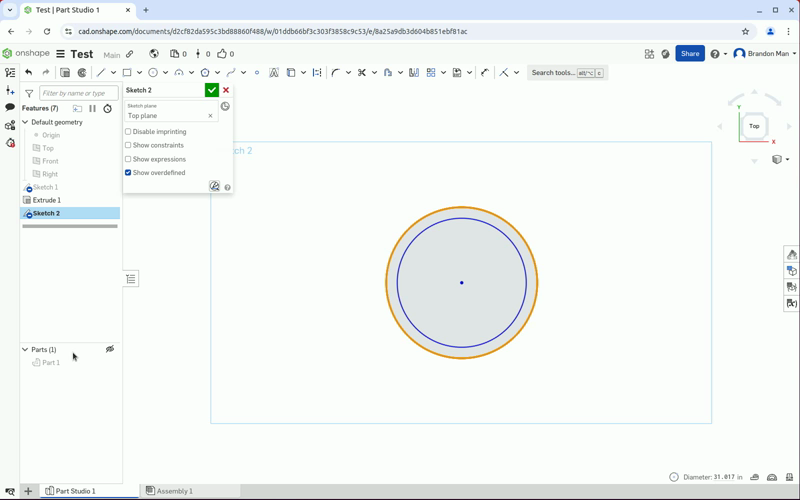
key(shift+e)
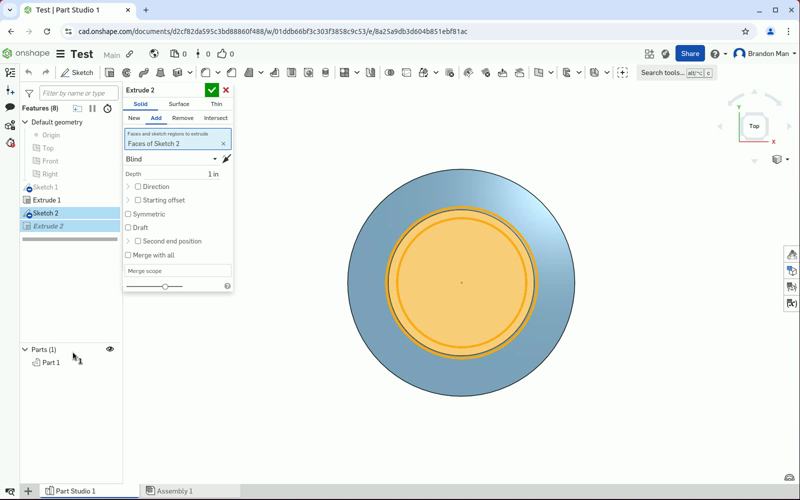
mouse_move(143, 106)
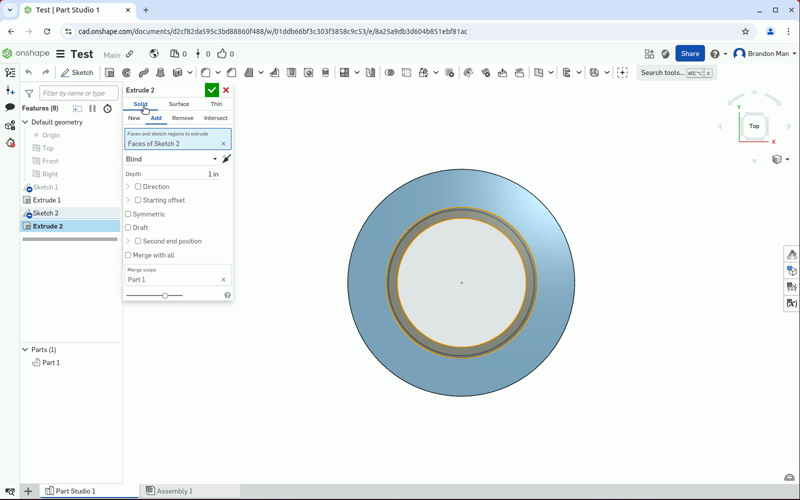
click(143, 106)
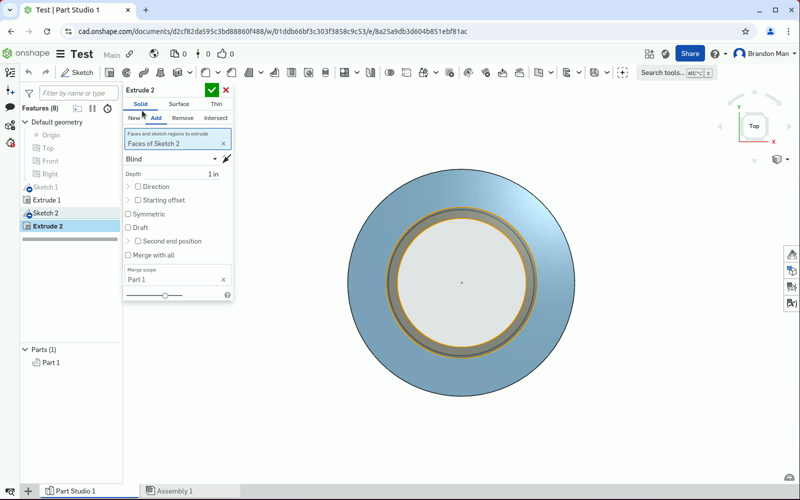
mouse_move(137, 120)
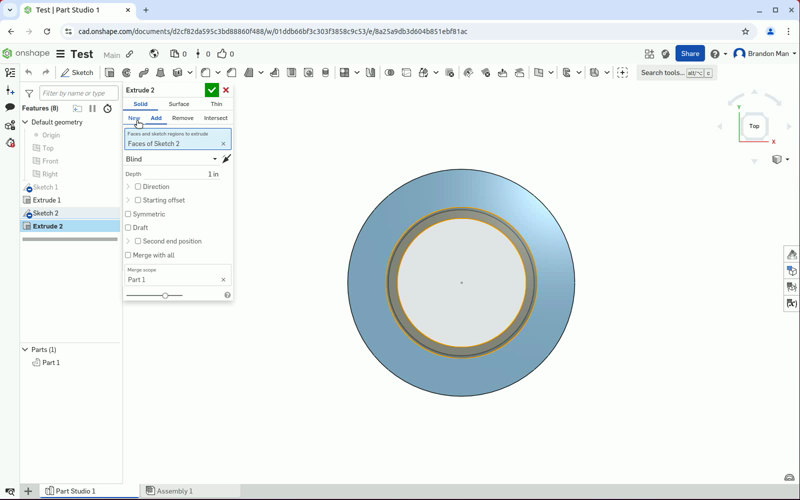
click(137, 120)
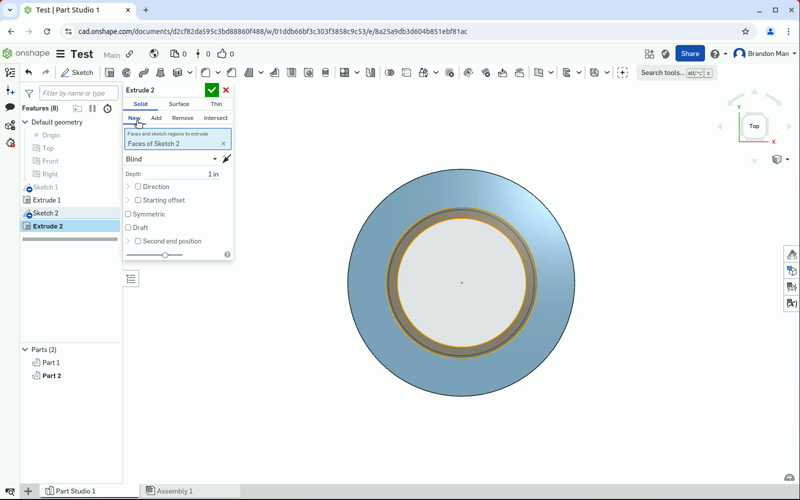
key(tab, 4)
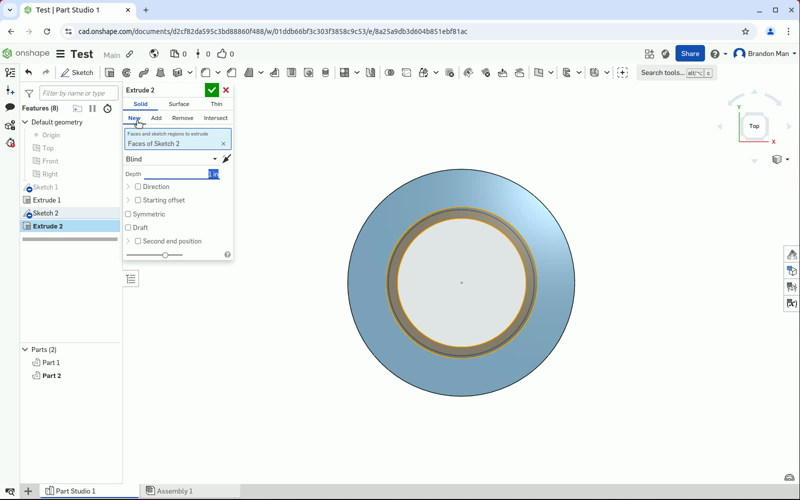
text(5.055)
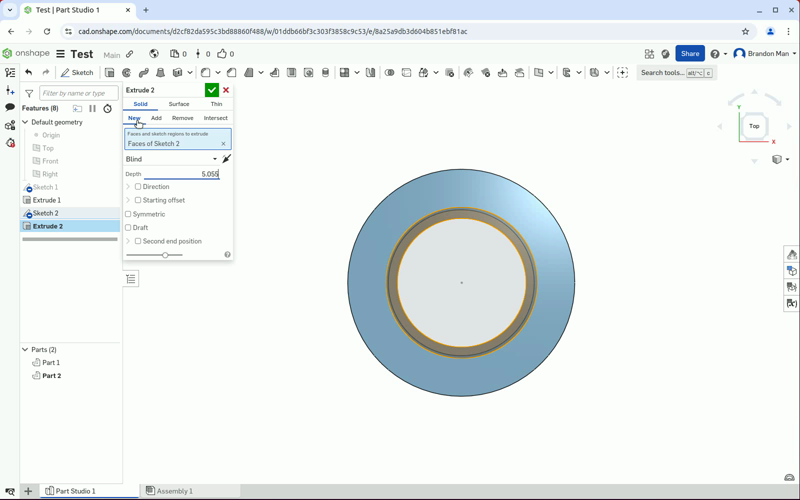
key(enter)
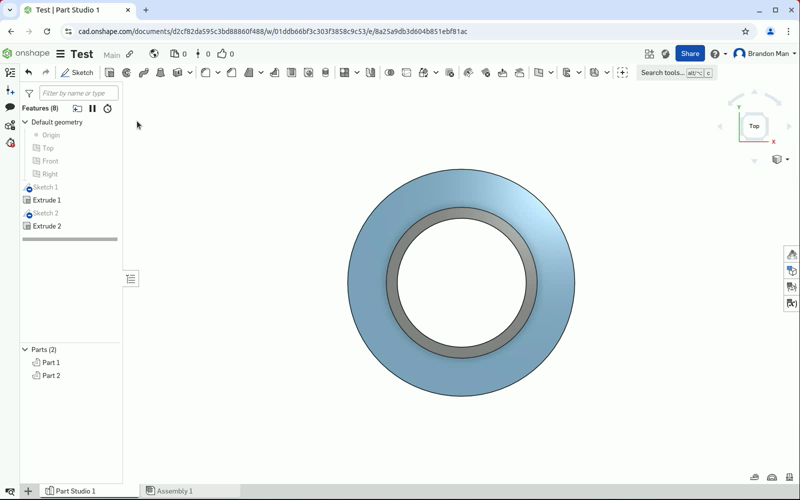
key(shift+h)
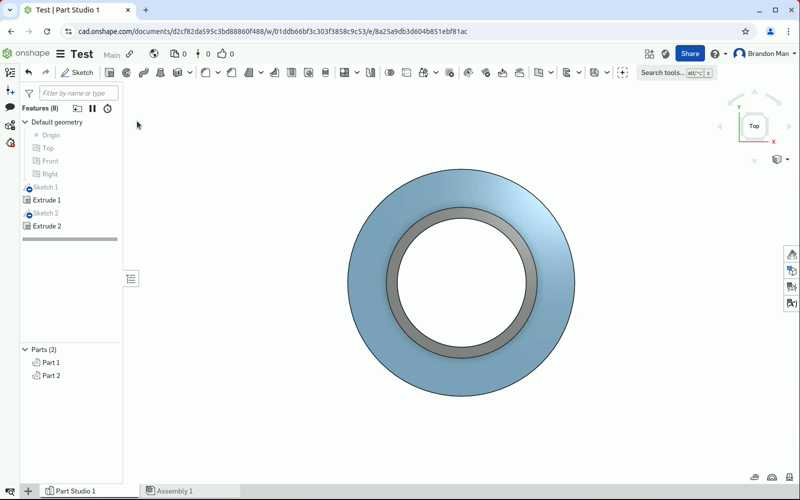
key(shift+h)
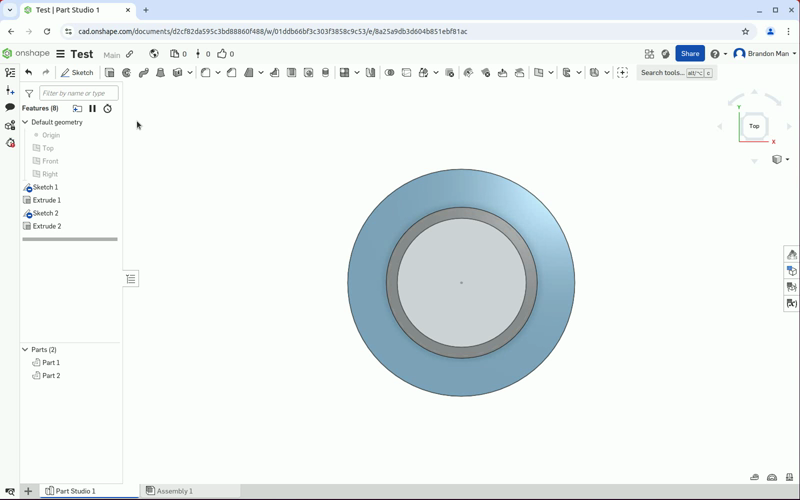
key(shift+7)
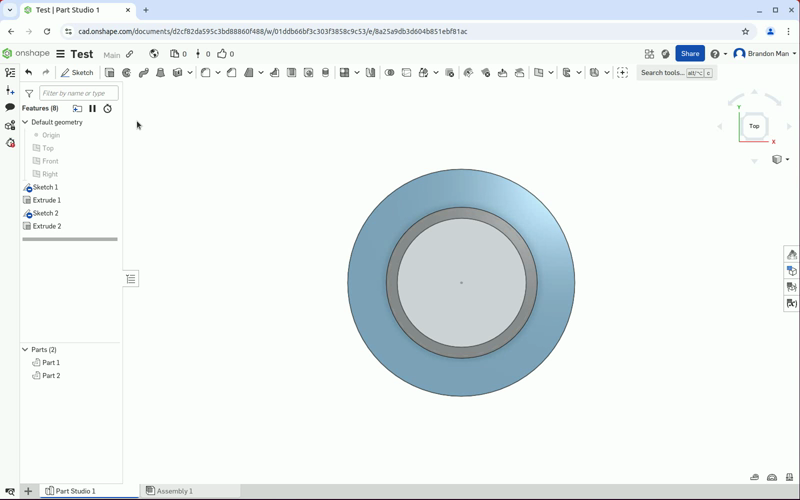
key(up, 3)
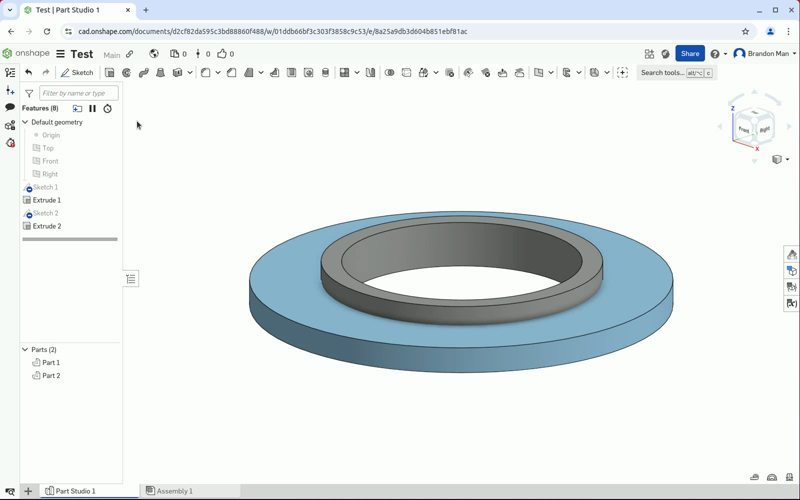
key(left, 3)
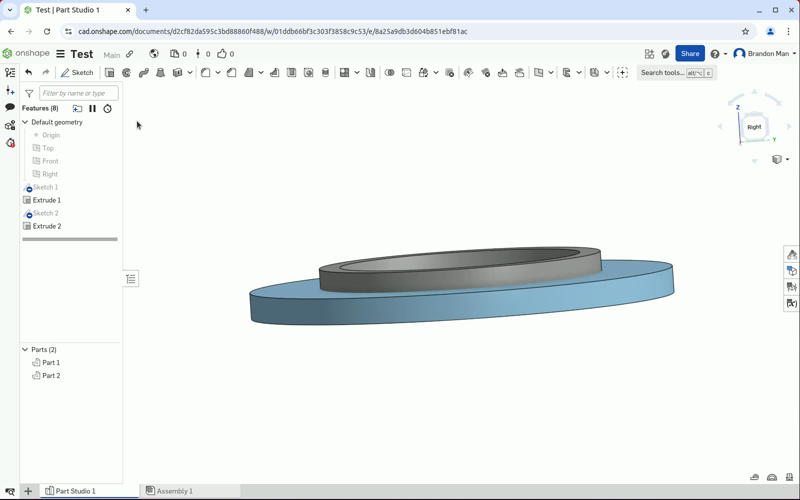
key(right, 3)
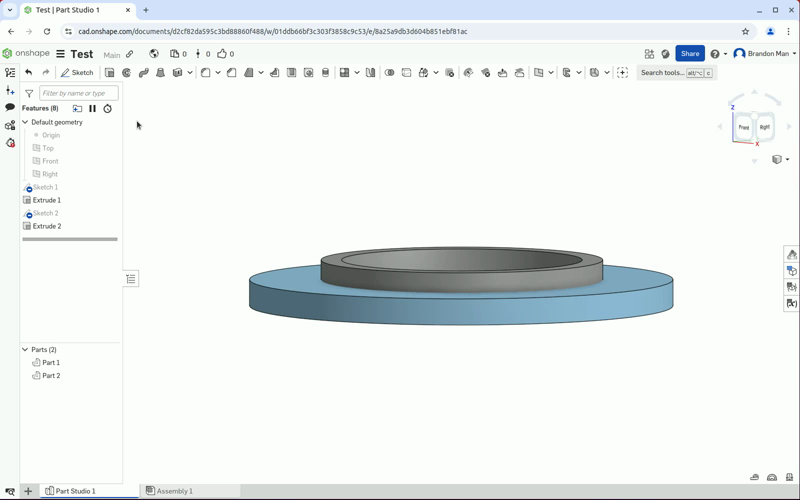
key(down, 3)
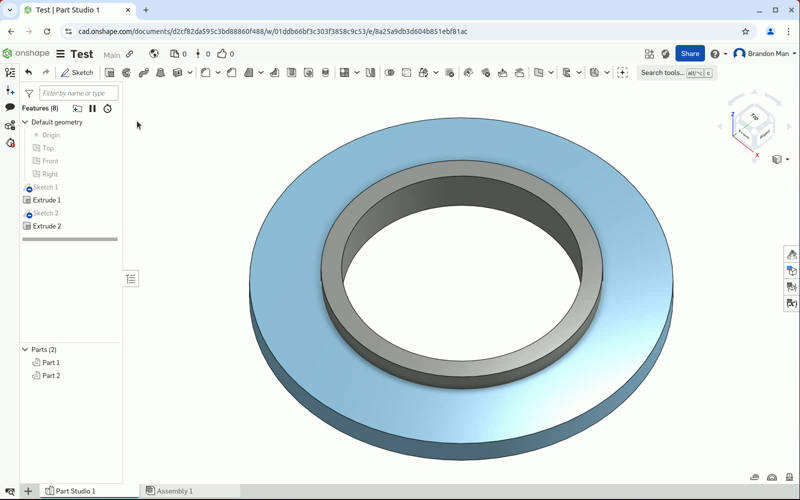
mouse_move(73, 189)
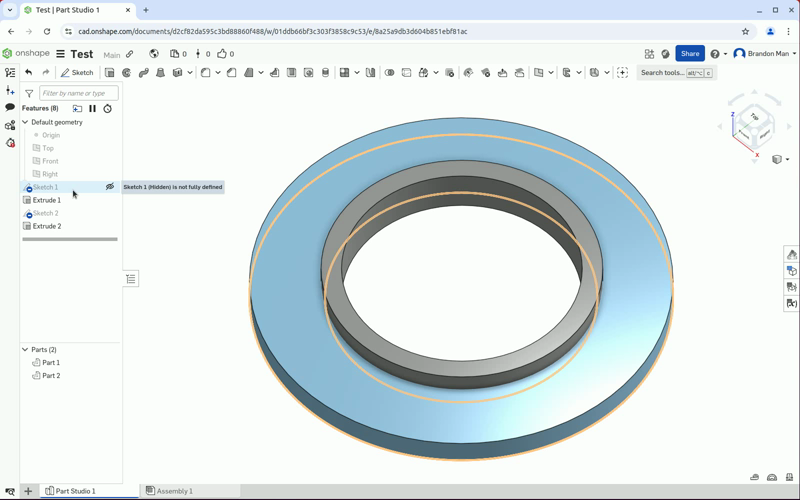
click(73, 189)